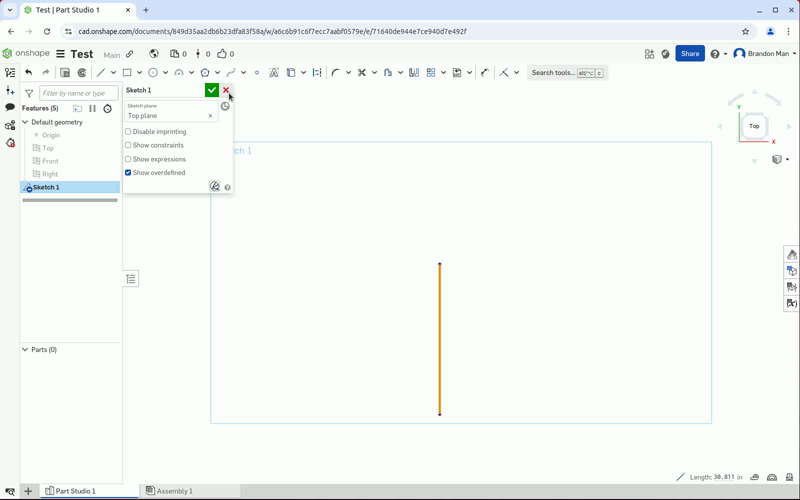
key(shift+h)
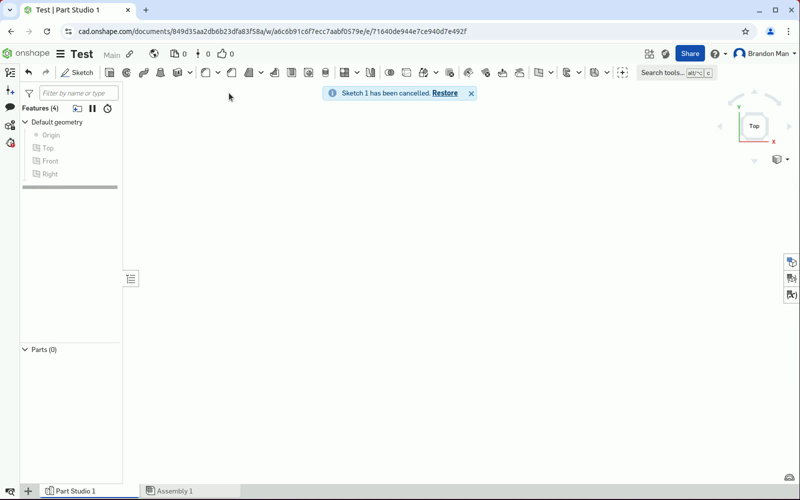
mouse_move(73, 352)
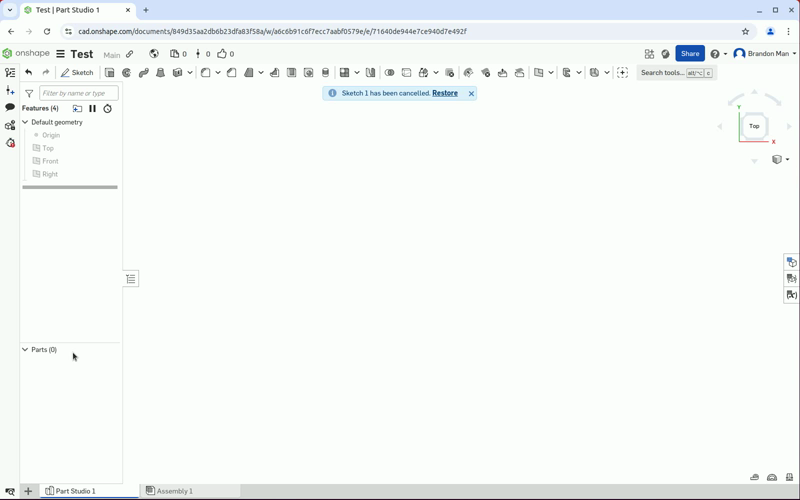
key(y)
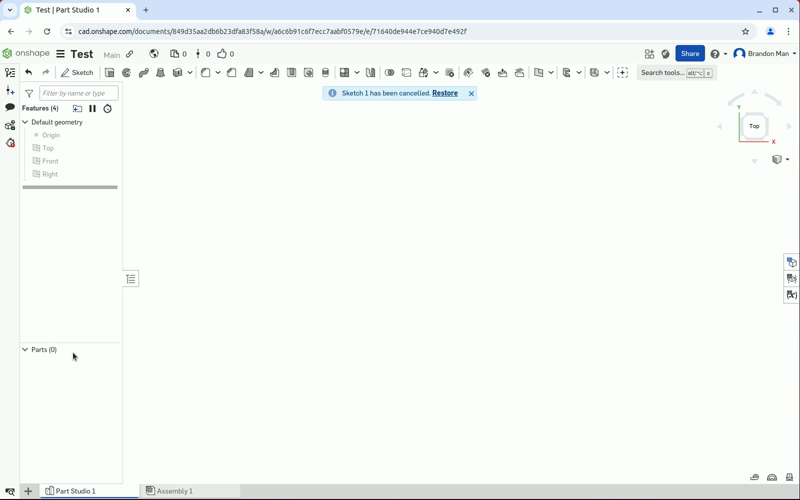
key(shift+p)
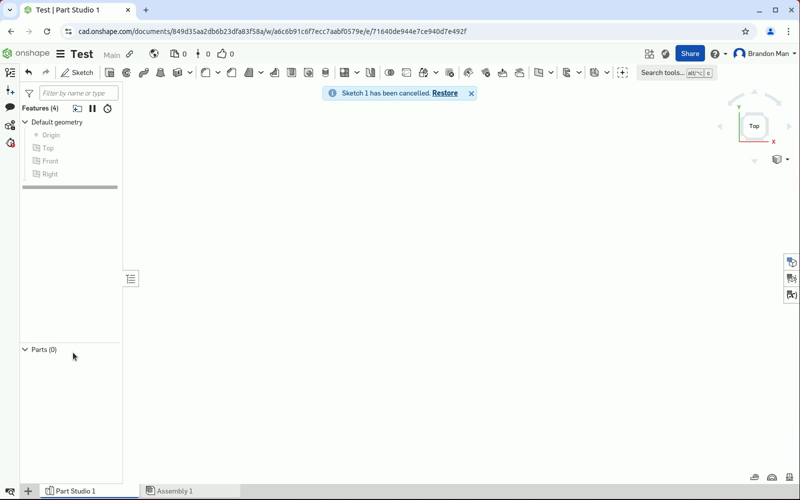
key(space)
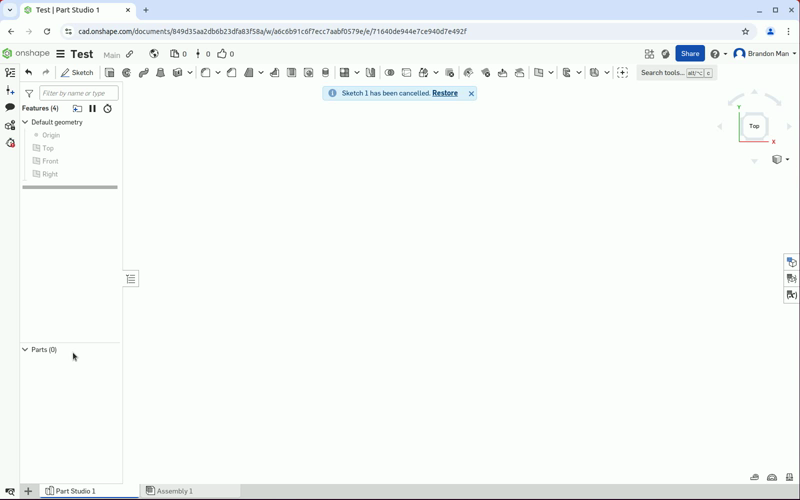
key_down(shift)
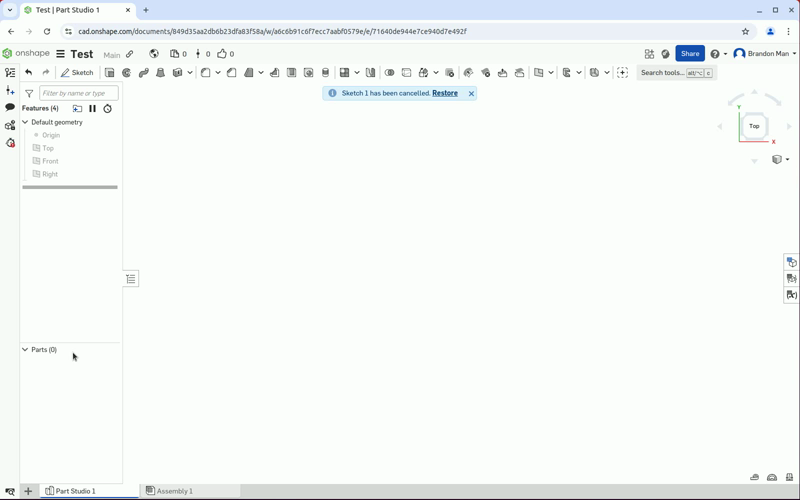
key(up)
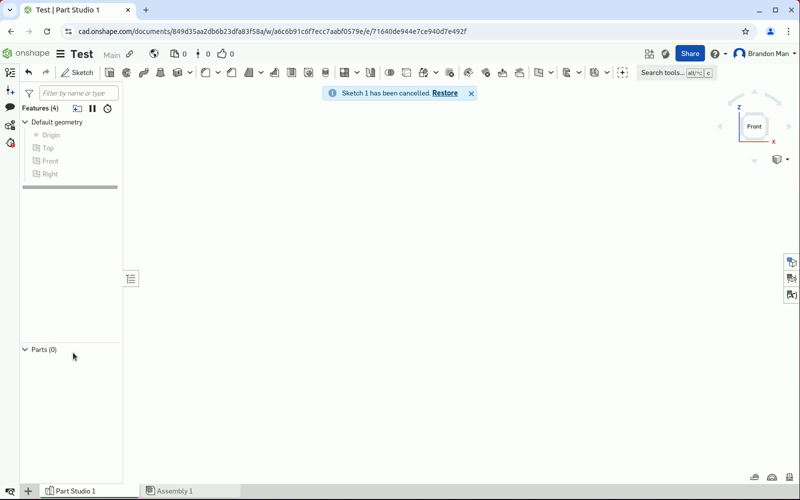
key_up(shift)
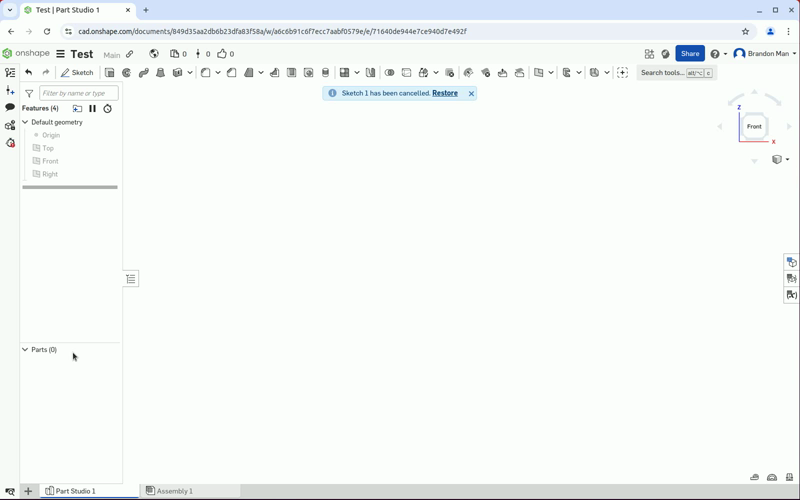
mouse_move(73, 352)
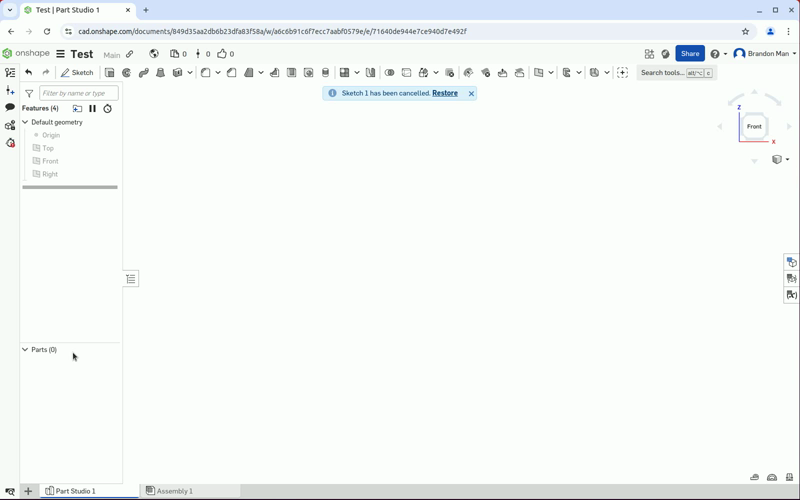
key(shift+y)
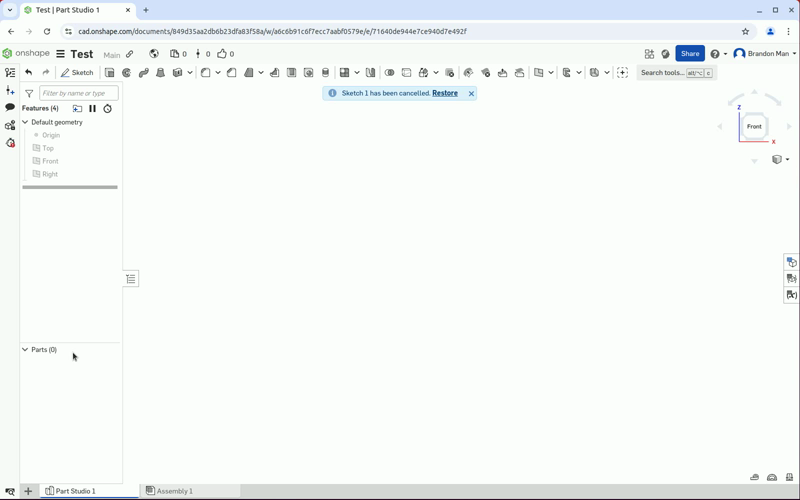
key(shift+s)
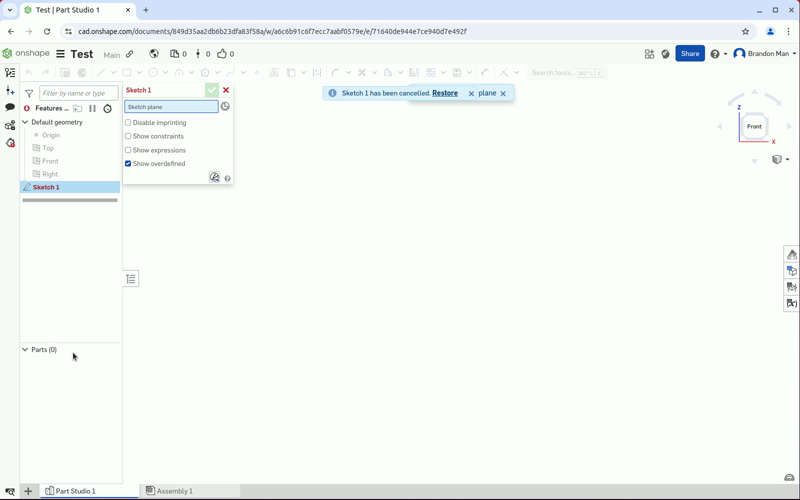
mouse_move(73, 163)
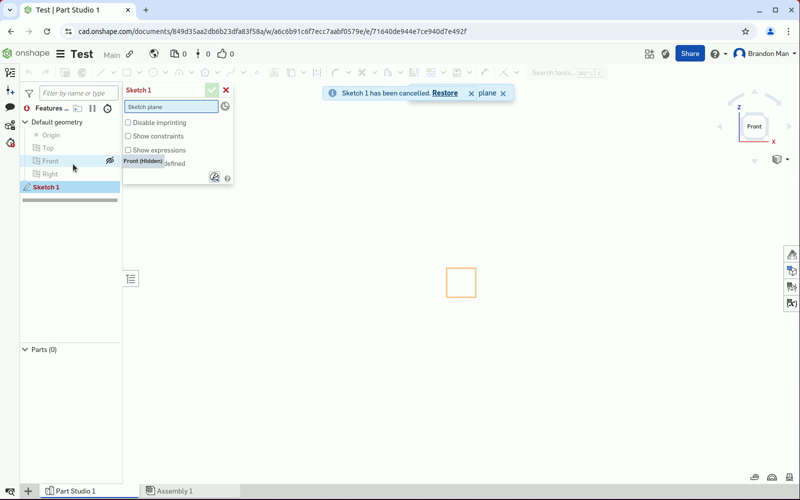
click(73, 163)
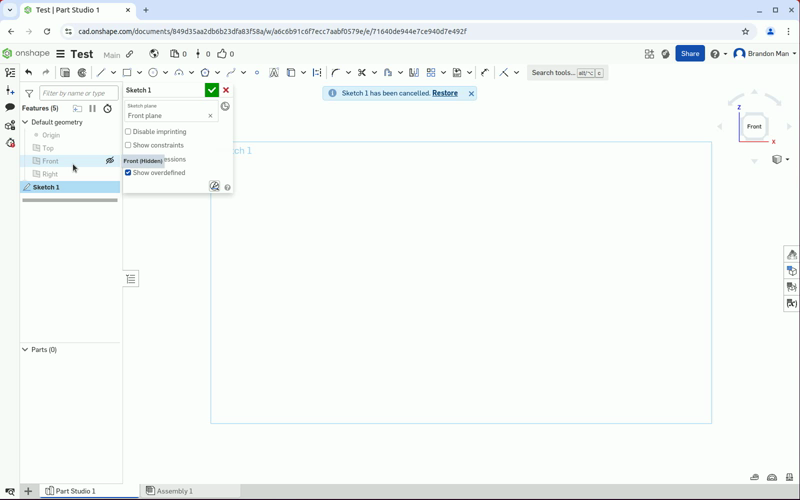
mouse_move(73, 352)
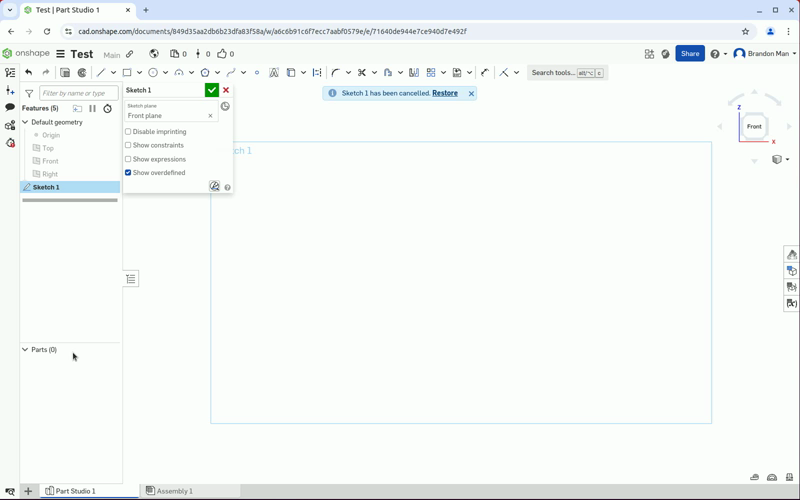
key(y)
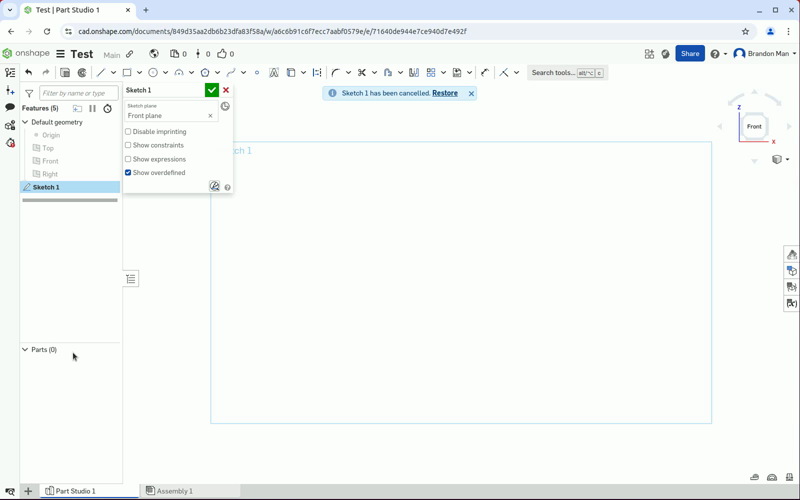
key(c)
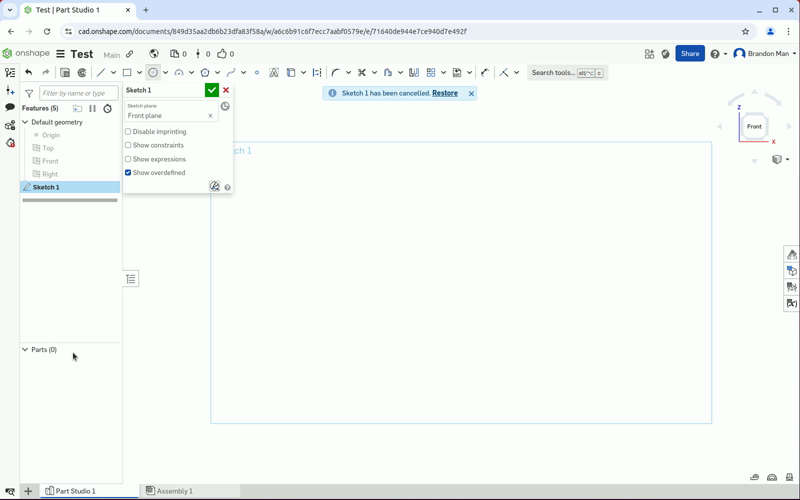
key_down(shift)
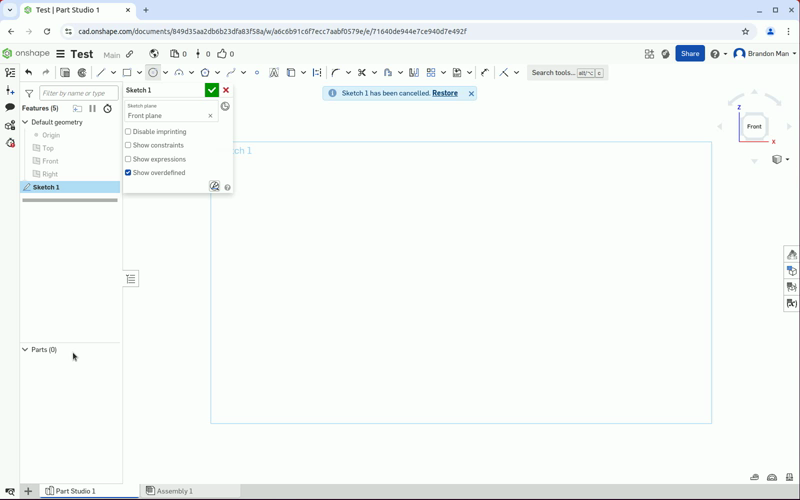
mouse_move(461, 282)
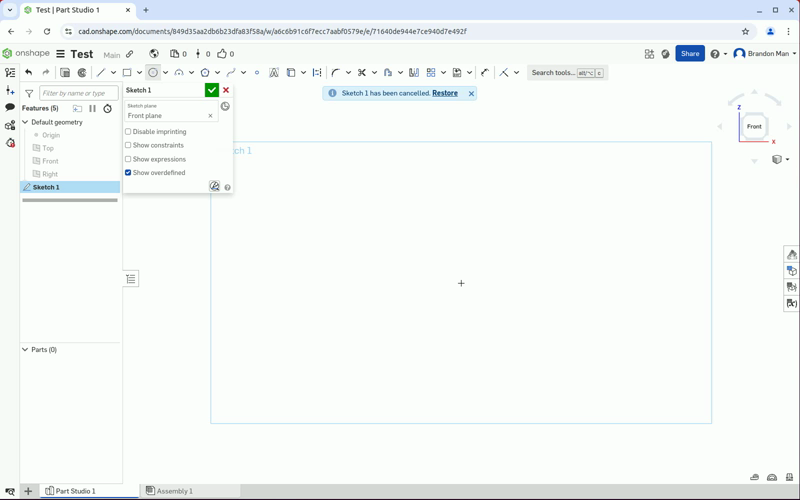
click(461, 282)
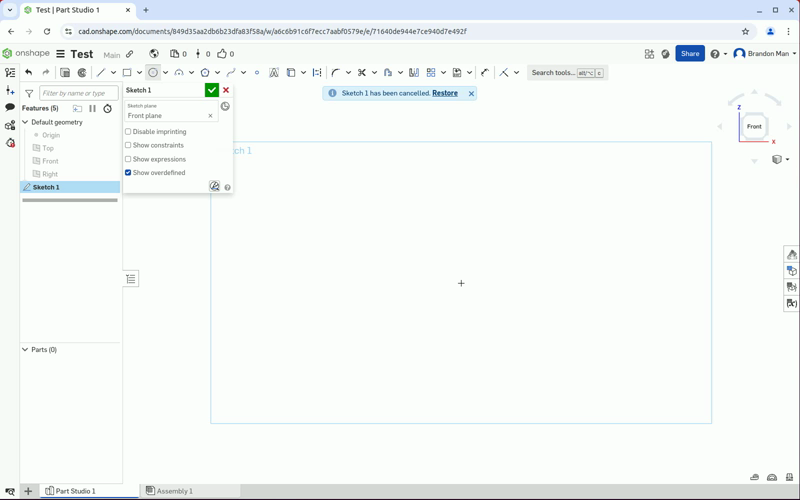
key_up(shift)
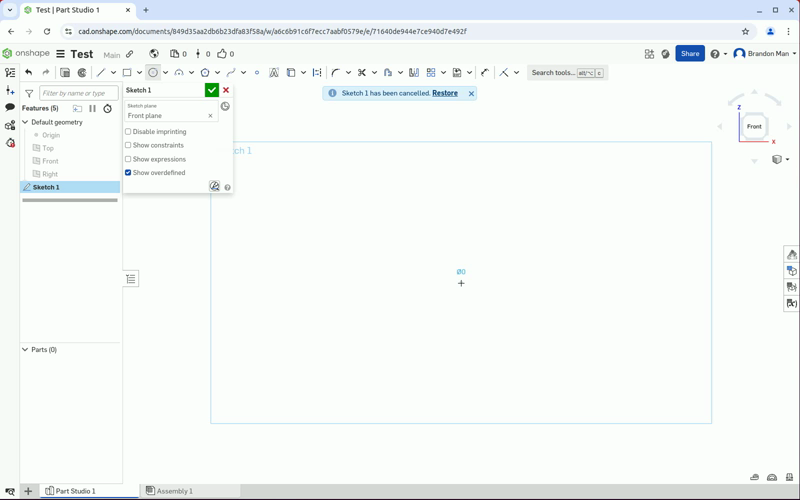
mouse_move(509, 282)
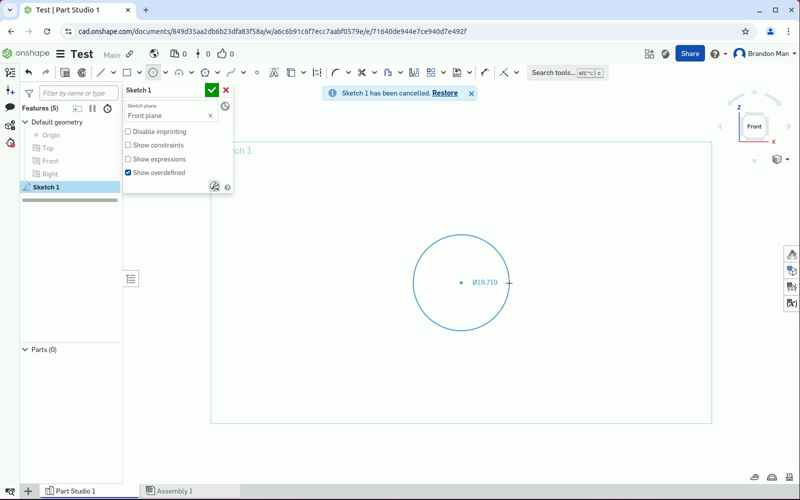
click(509, 282)
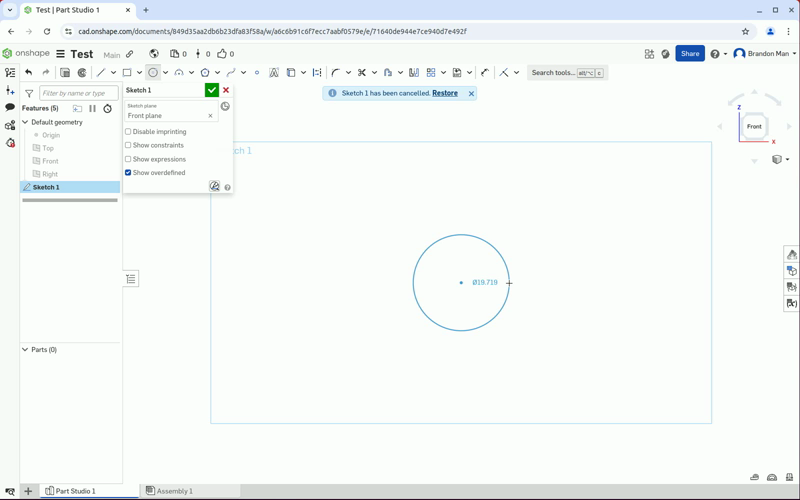
key(esc)
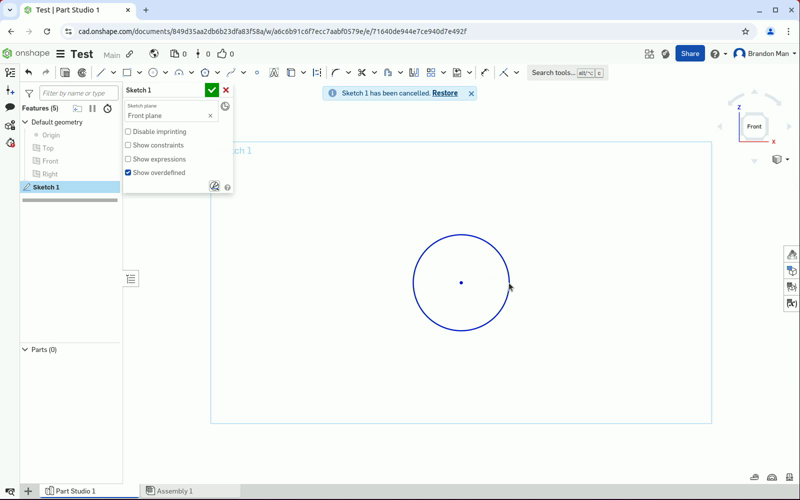
key(c)
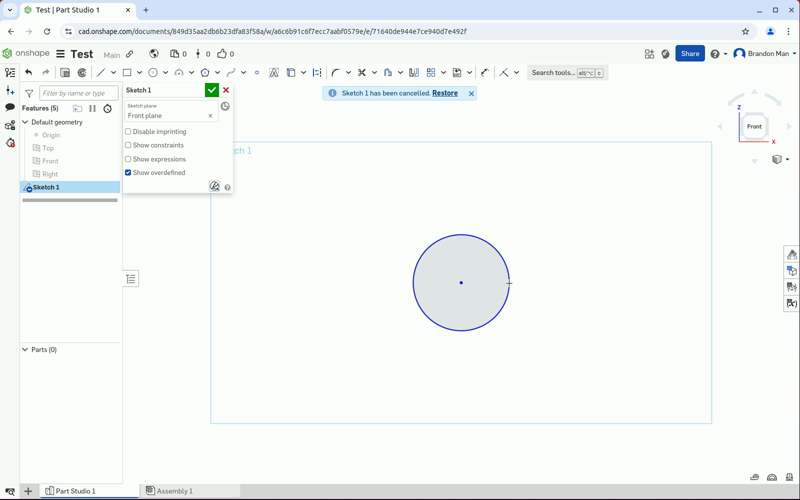
key_down(shift)
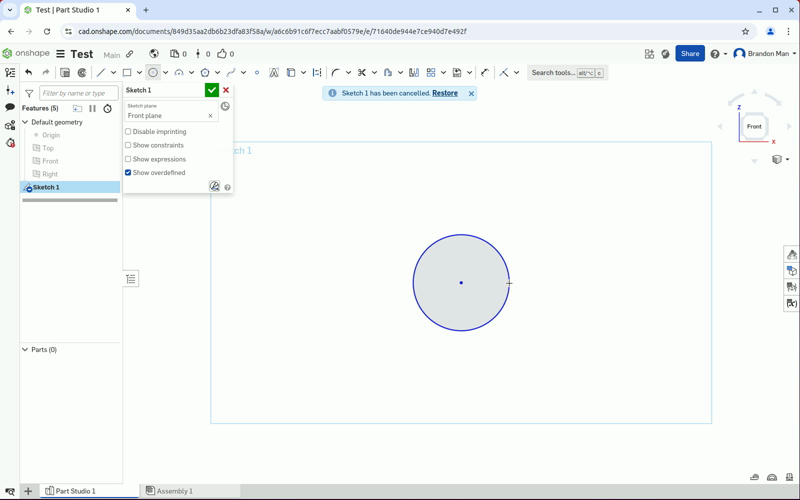
mouse_move(461, 282)
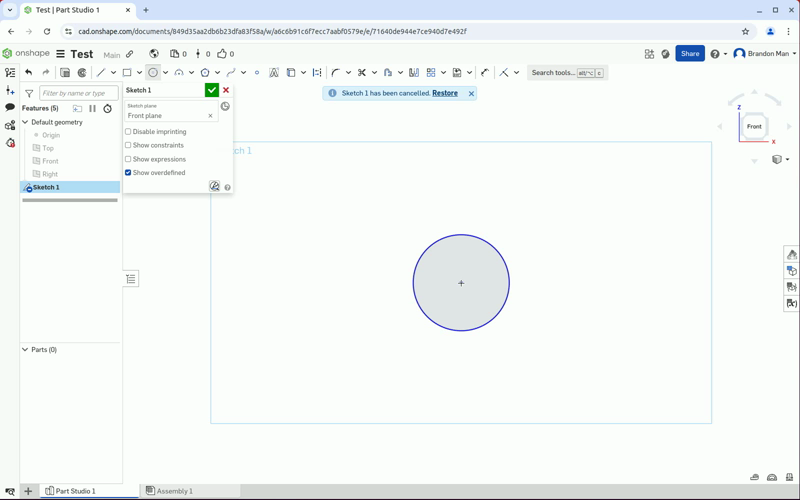
click(461, 282)
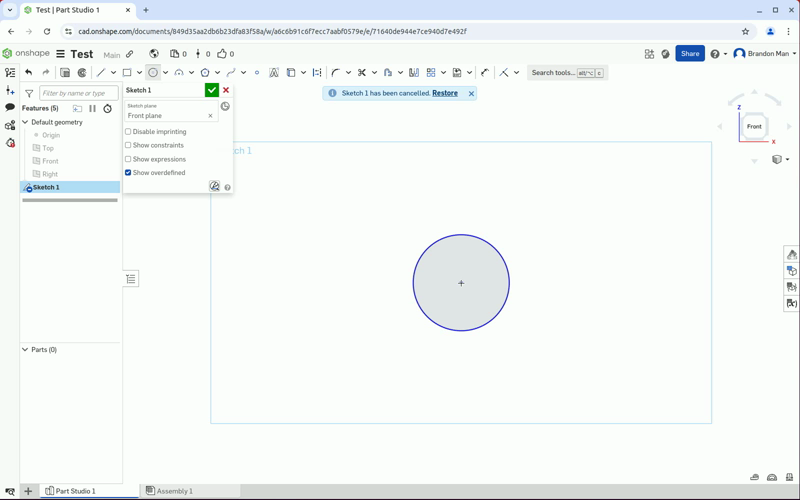
key_up(shift)
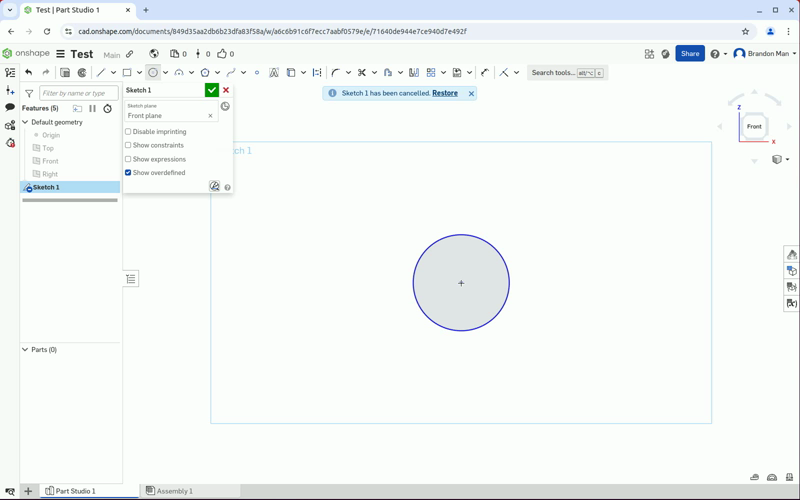
mouse_move(493, 282)
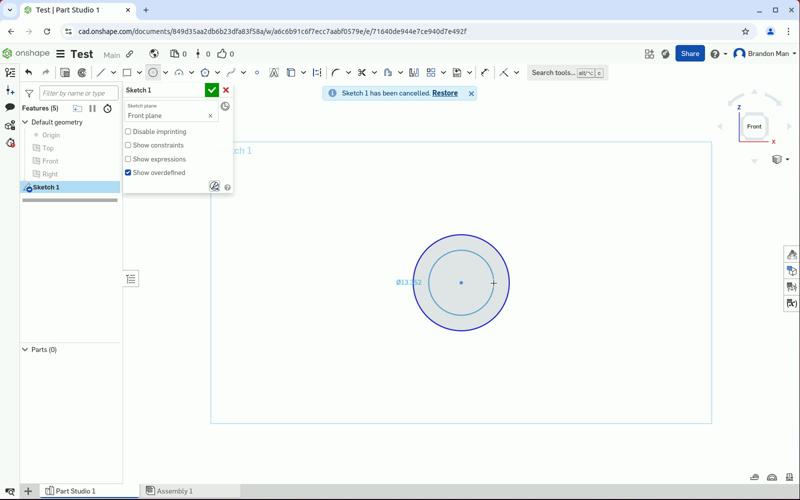
click(493, 282)
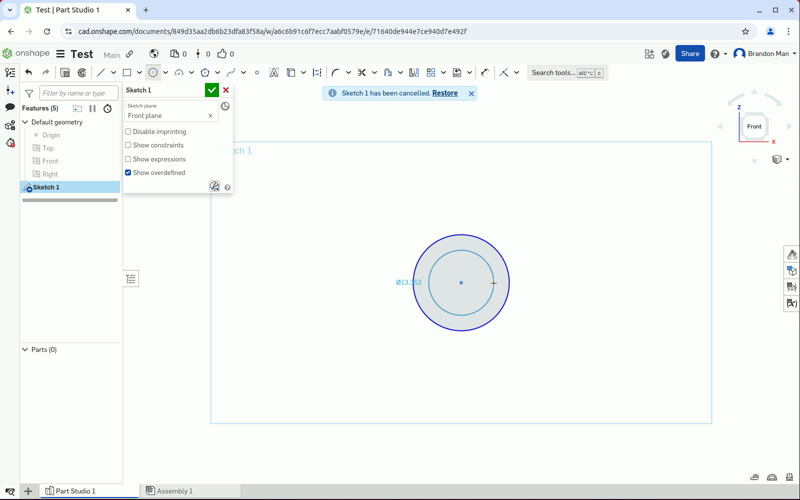
key(esc)
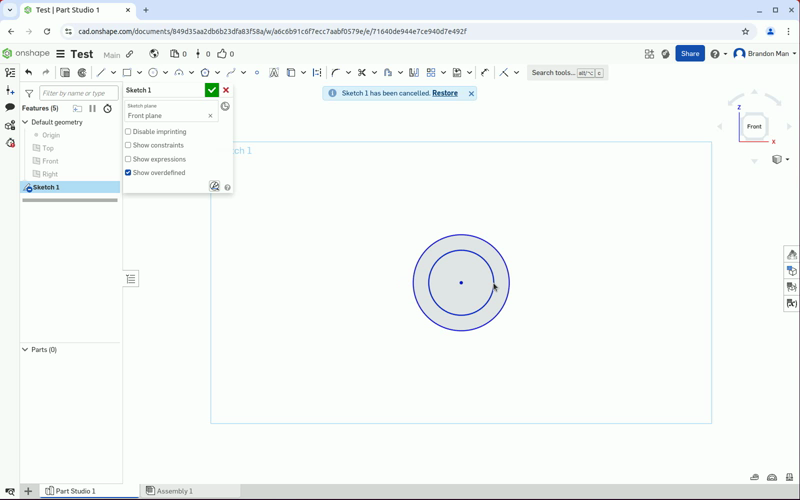
mouse_move(474, 320)
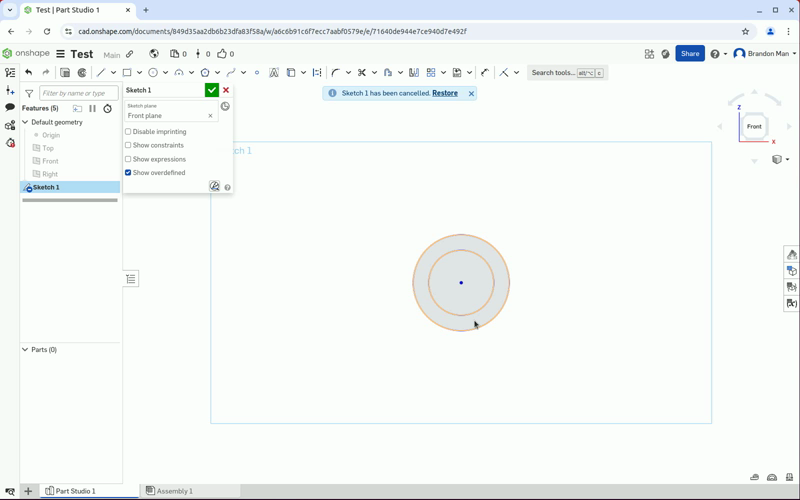
click(474, 320)
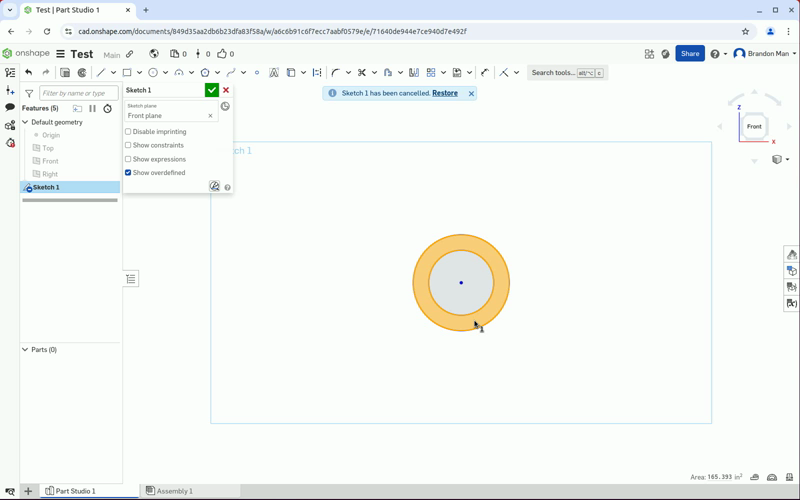
mouse_move(73, 352)
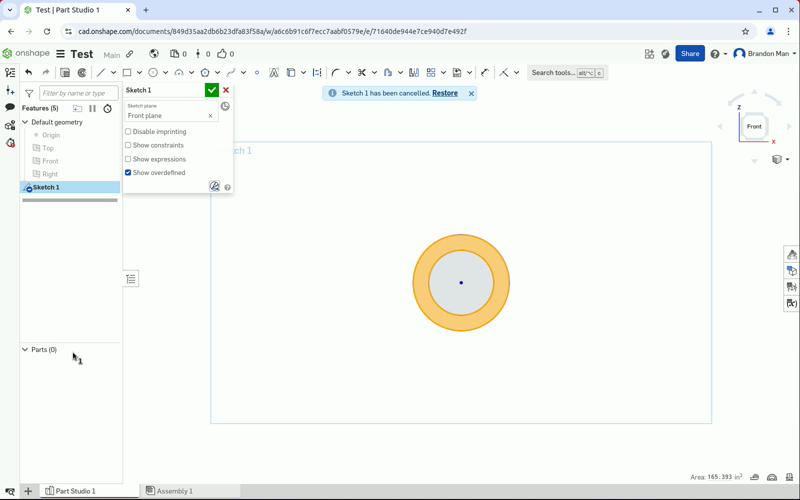
key(shift+y)
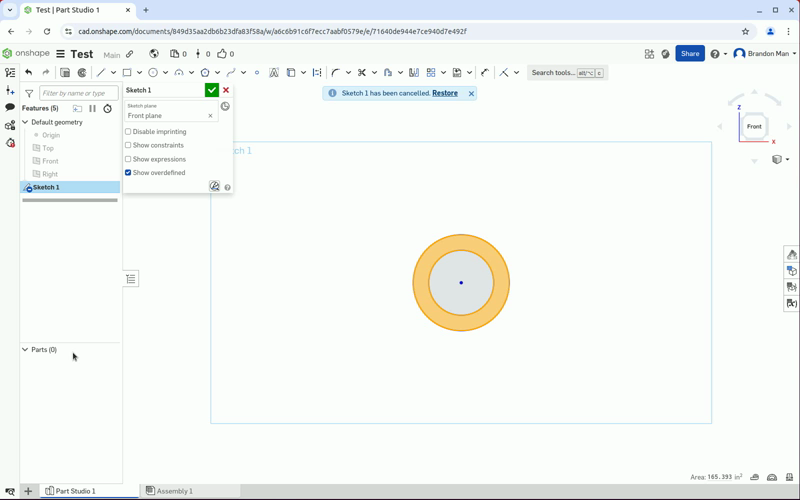
key(shift+e)
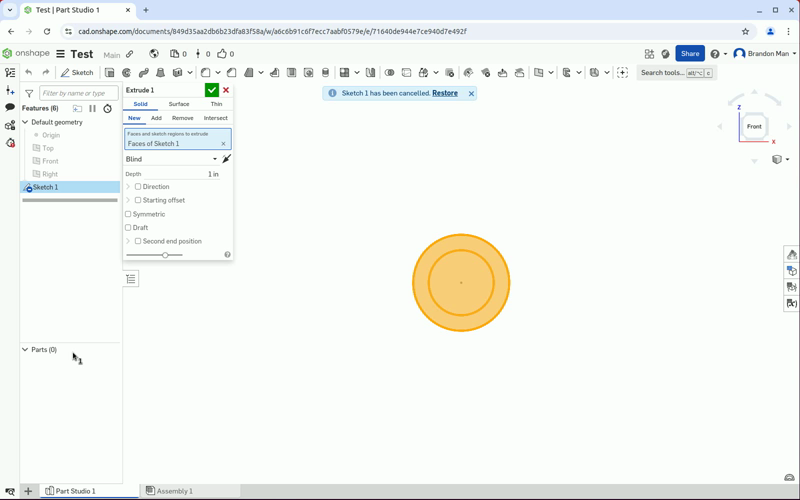
mouse_move(143, 106)
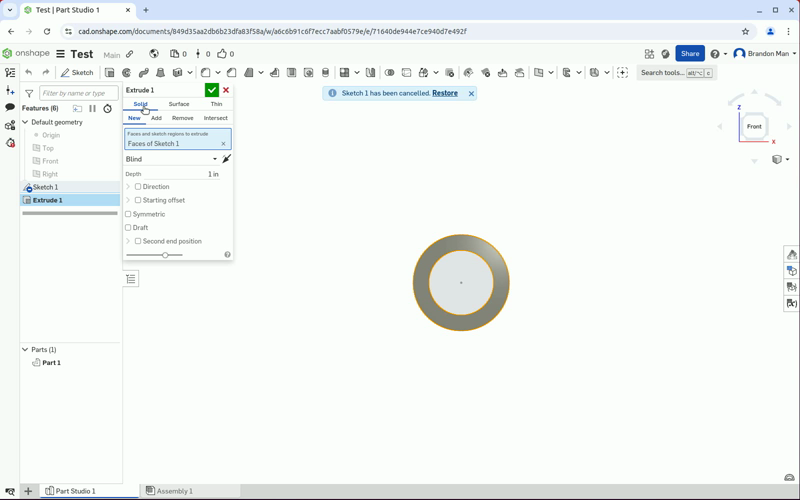
click(143, 106)
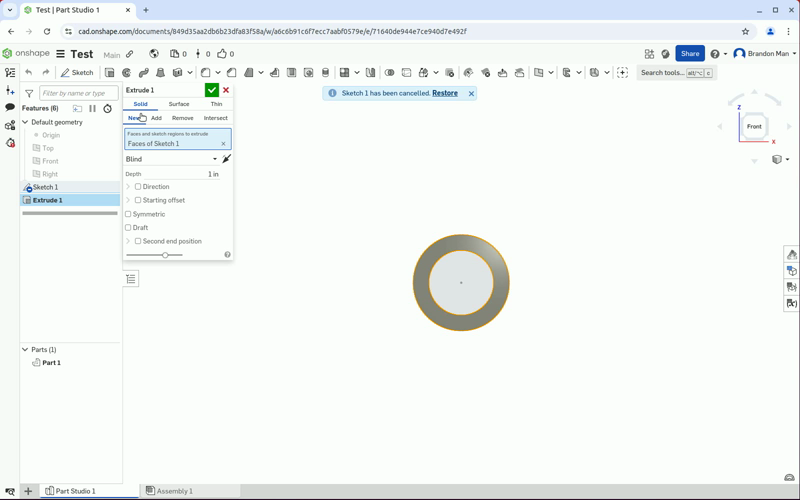
mouse_move(137, 120)
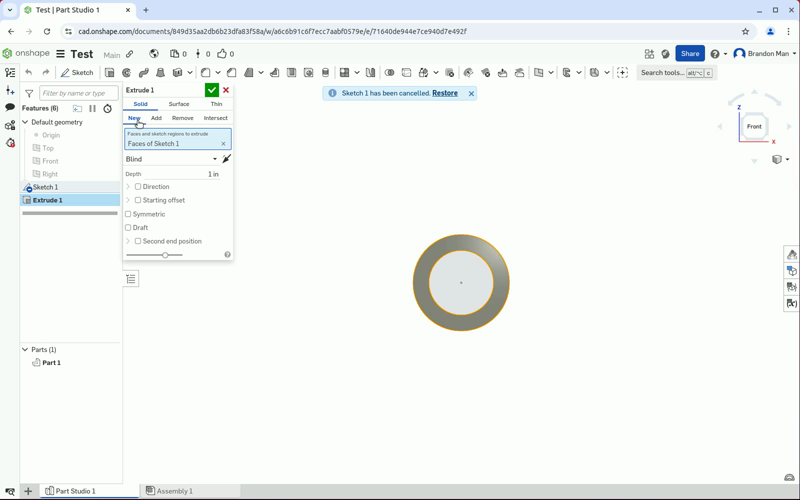
click(137, 120)
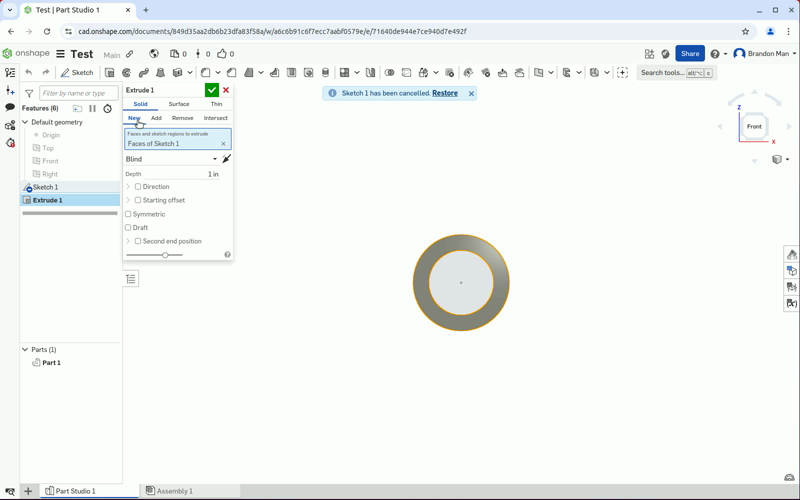
key(tab, 4)
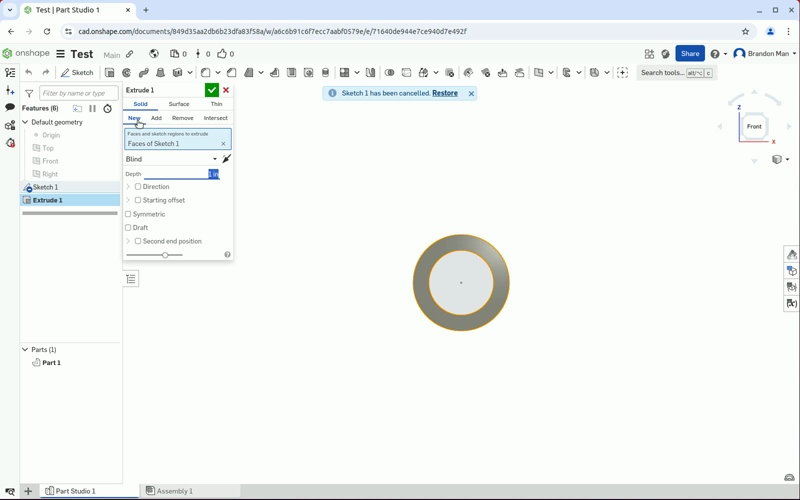
text(23.108)
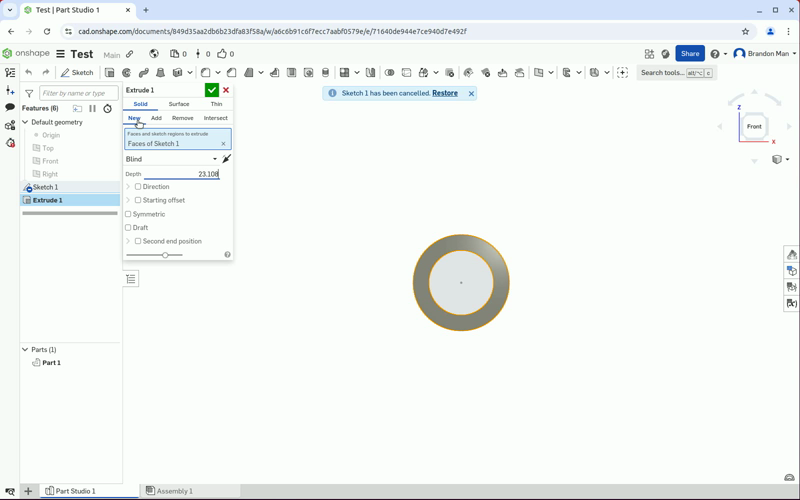
key(enter)
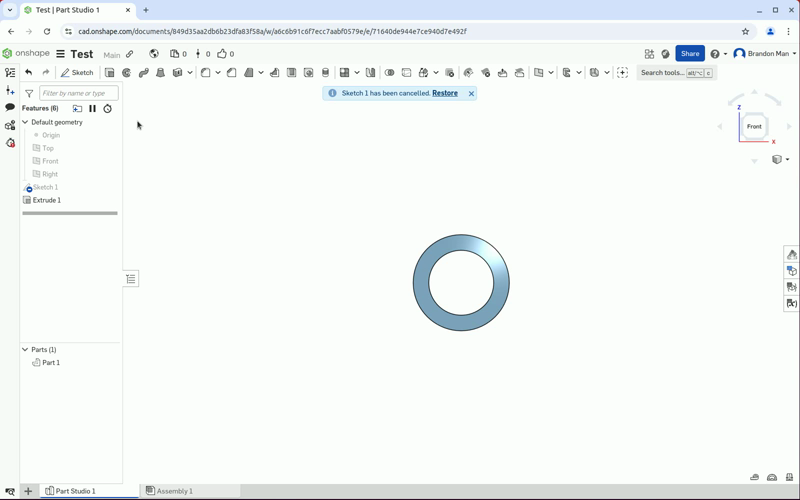
key(shift+h)
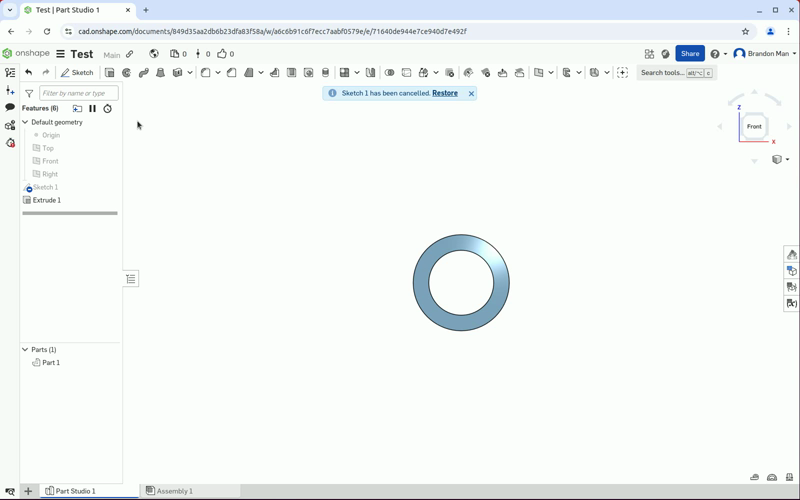
key(shift+h)
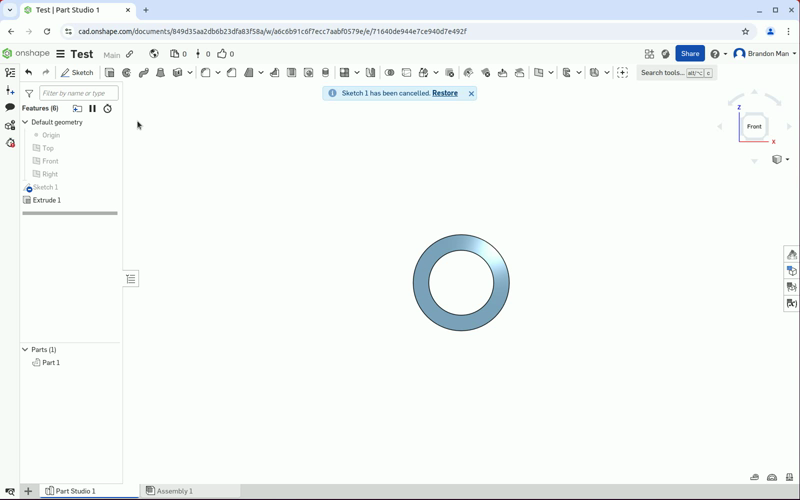
mouse_move(73, 189)
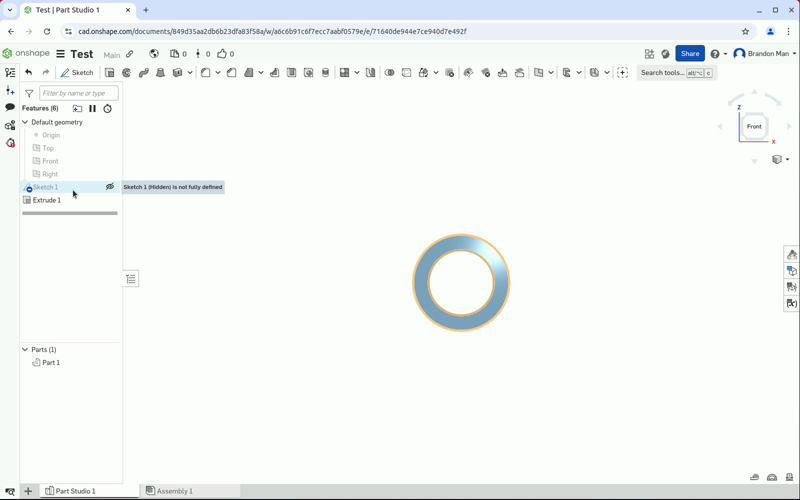
click(73, 189)
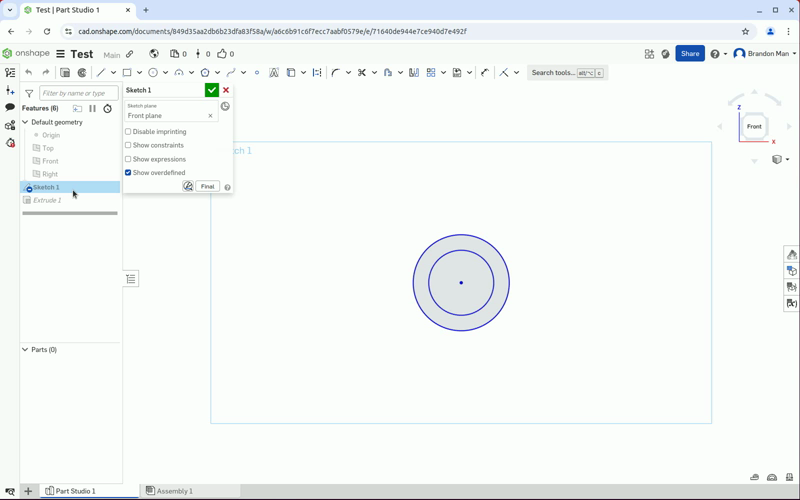
mouse_move(229, 92)
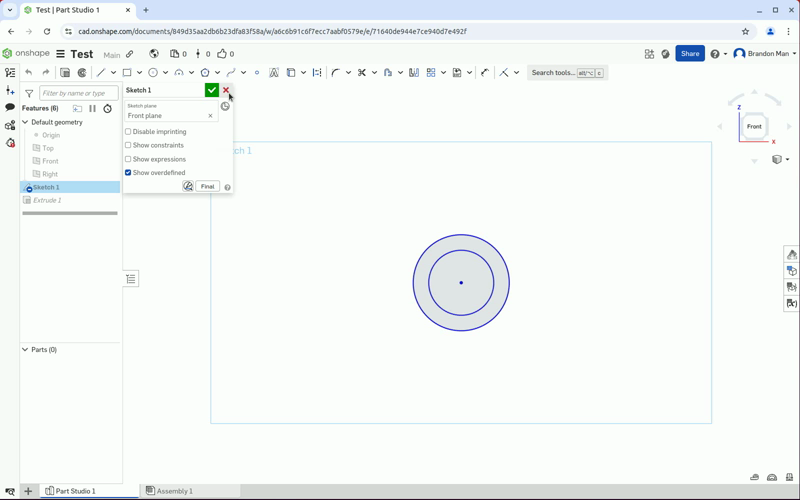
click(229, 92)
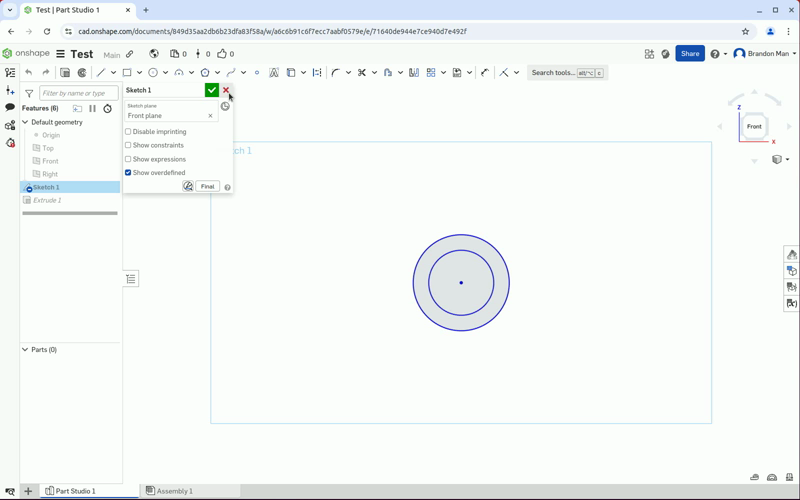
key(shift+s)
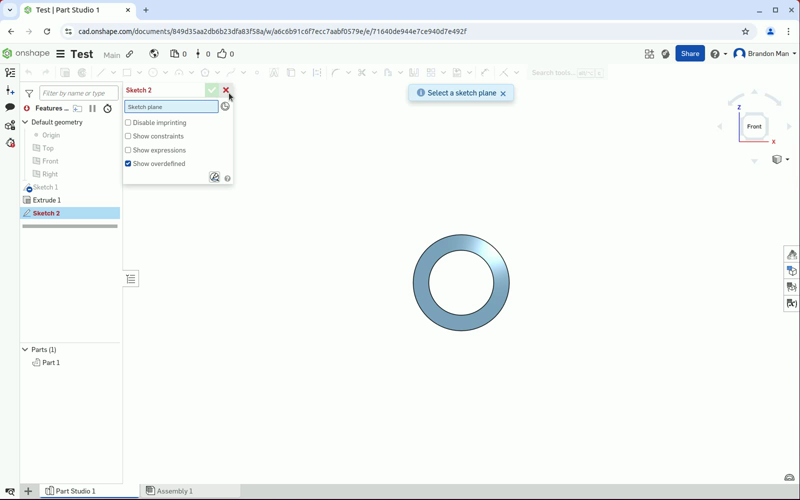
mouse_move(73, 163)
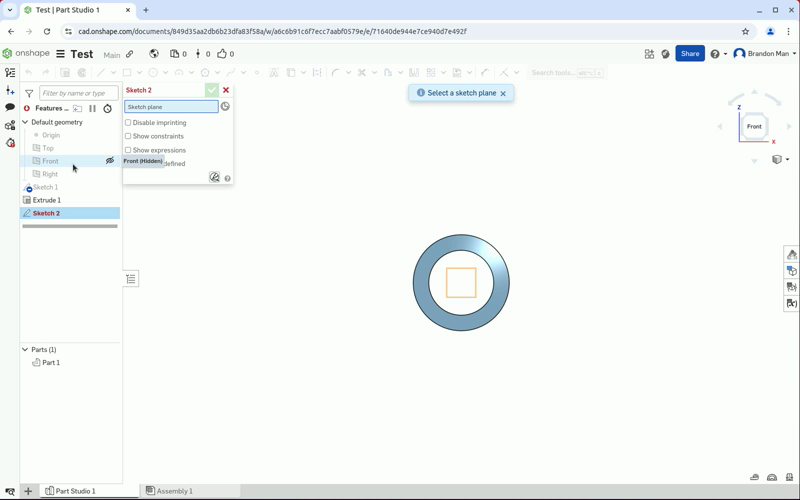
click(73, 163)
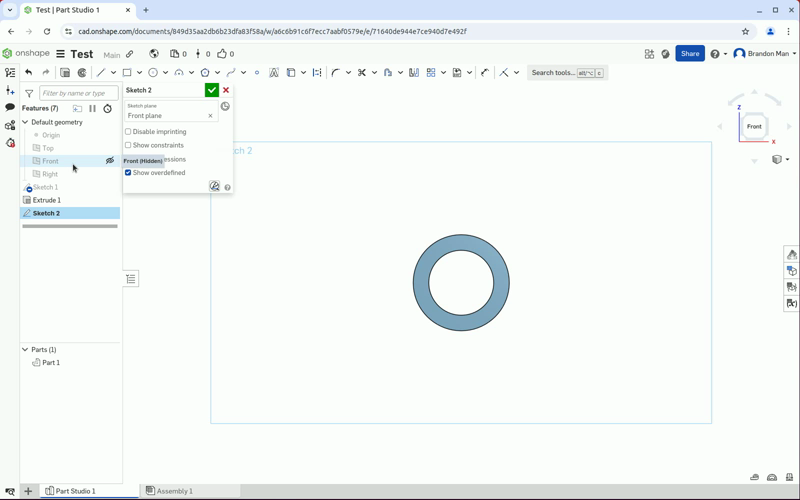
mouse_move(73, 352)
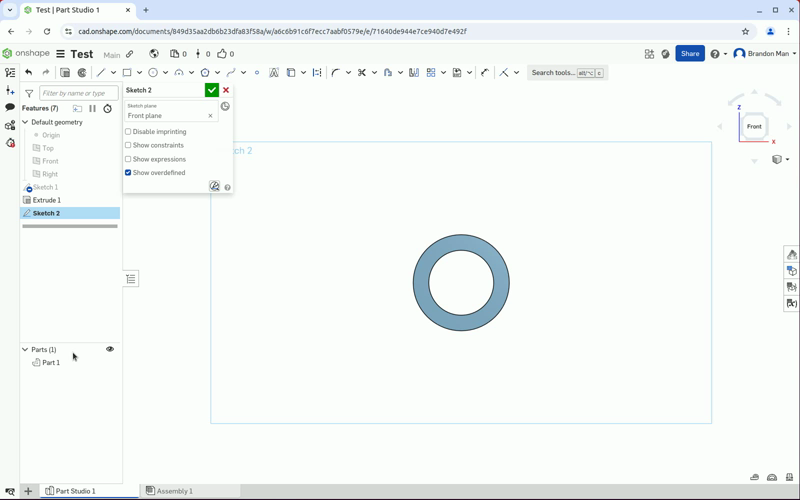
key(y)
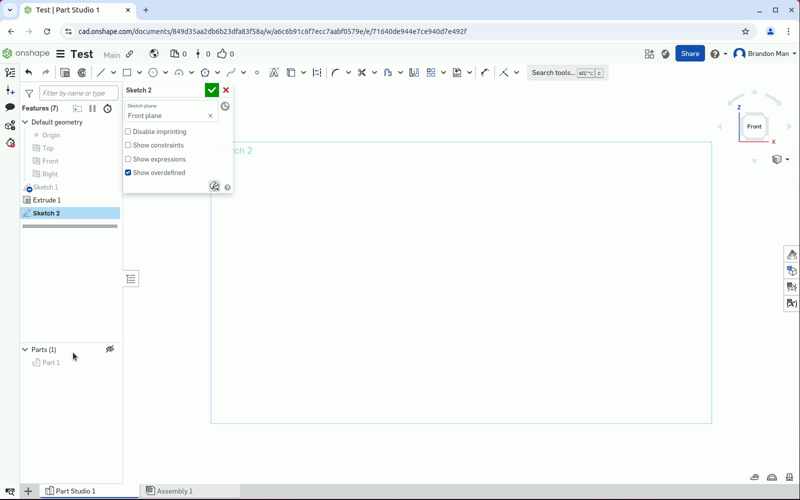
key(c)
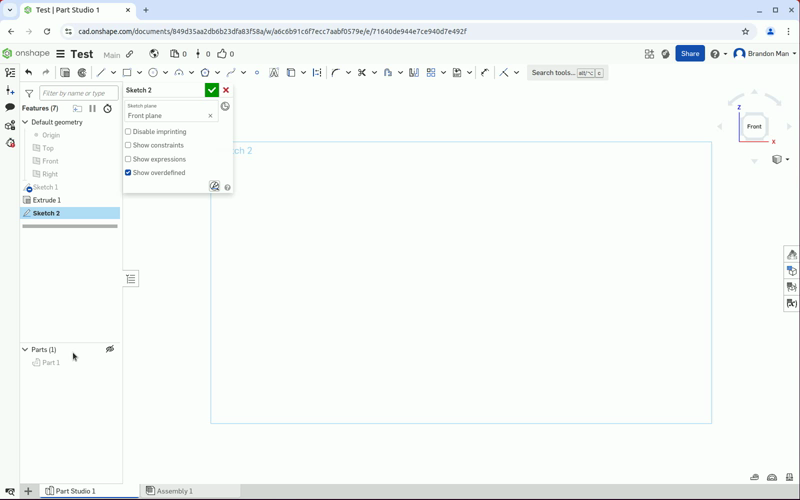
key_down(shift)
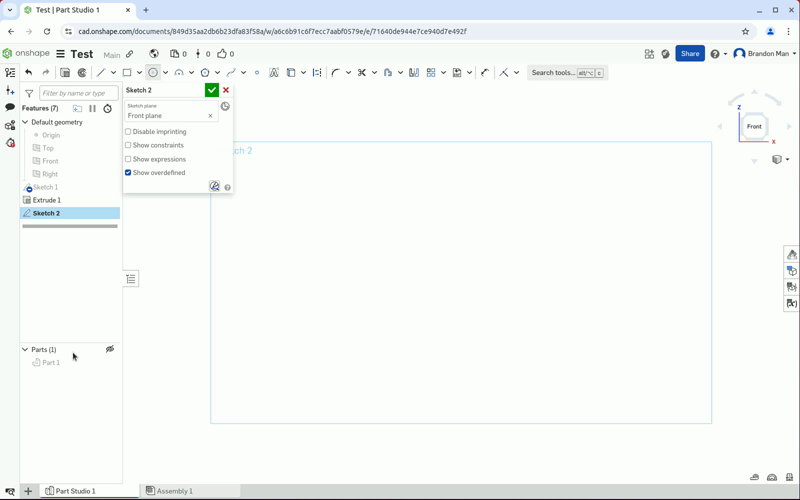
mouse_move(460, 282)
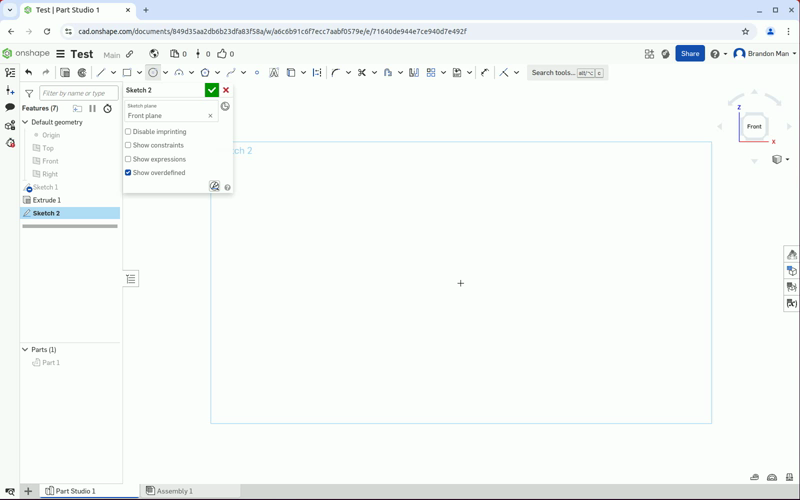
click(460, 282)
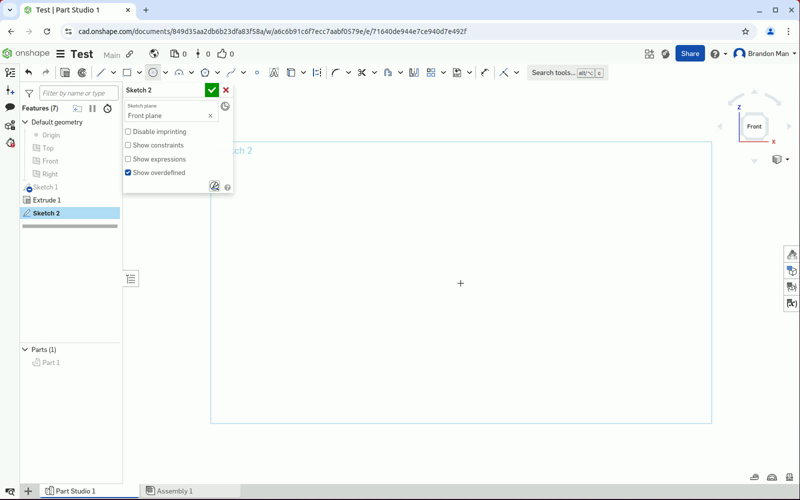
key_up(shift)
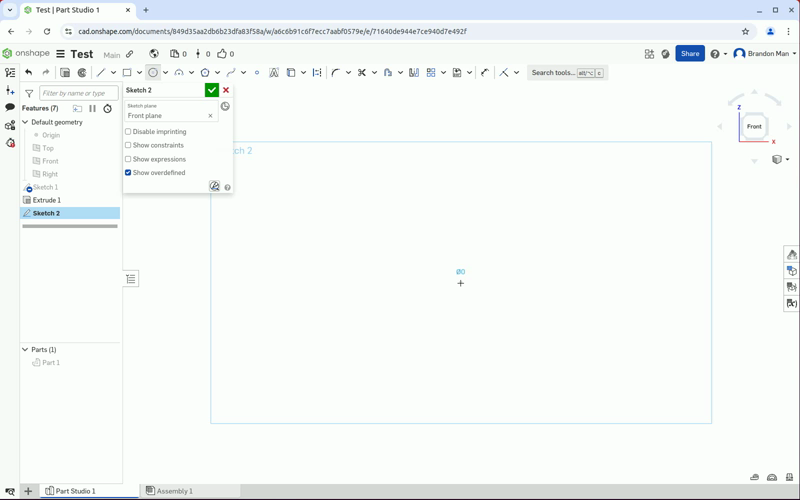
mouse_move(541, 282)
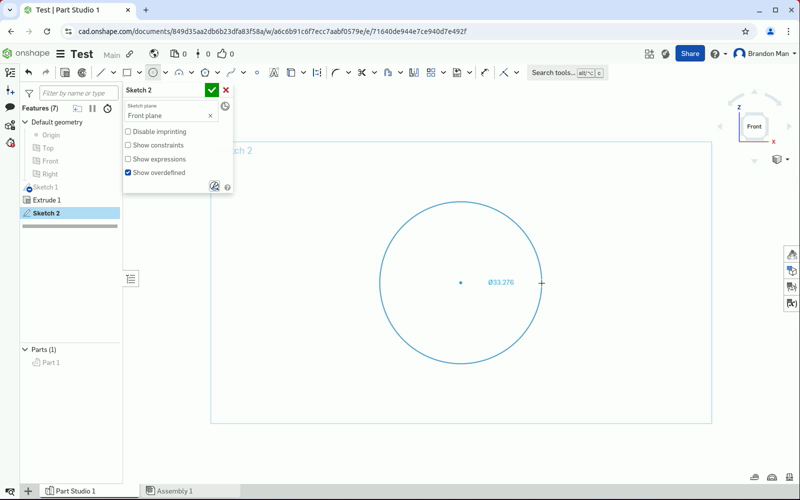
click(541, 282)
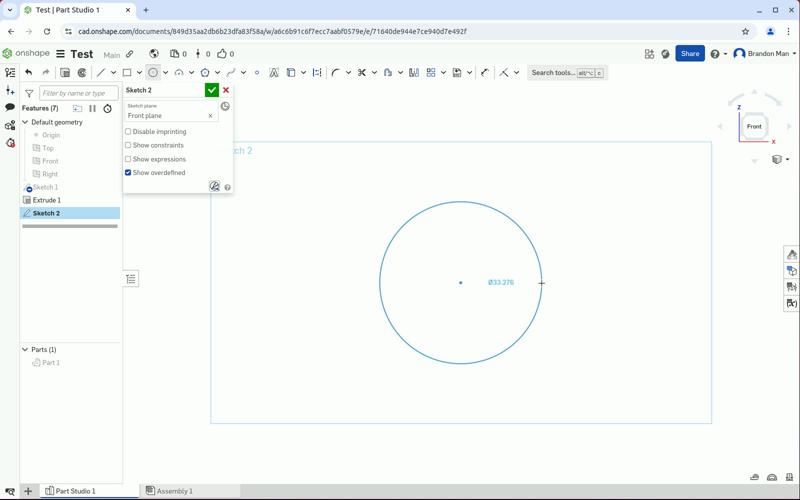
key(esc)
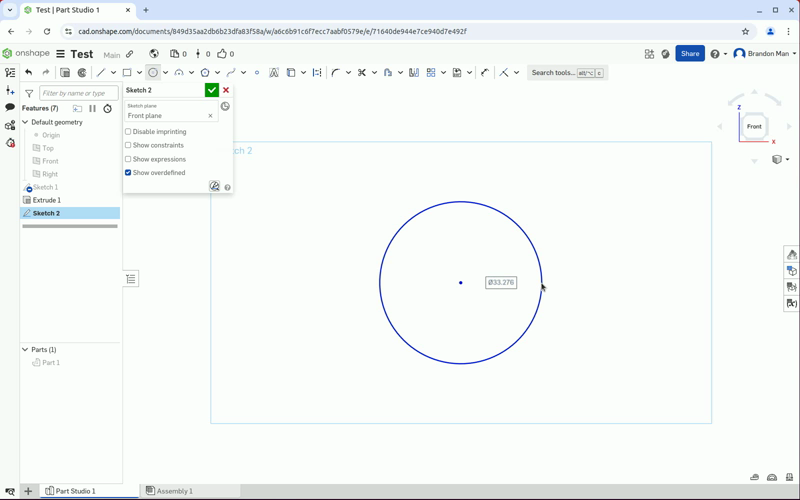
mouse_move(410, 299)
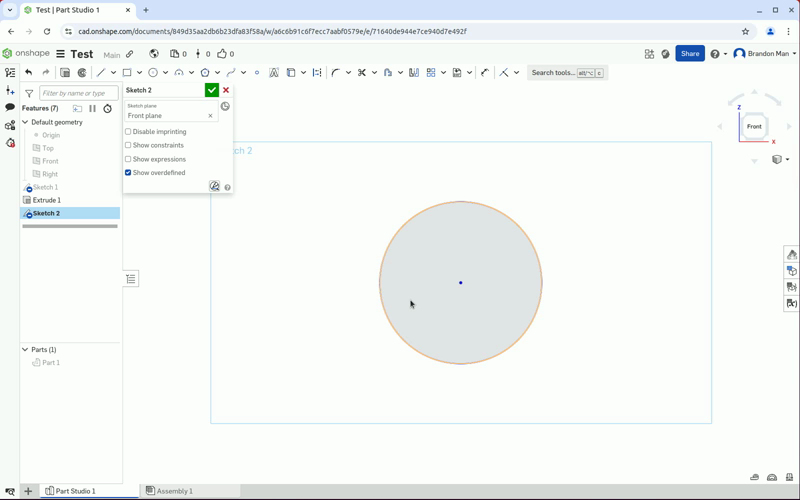
click(410, 299)
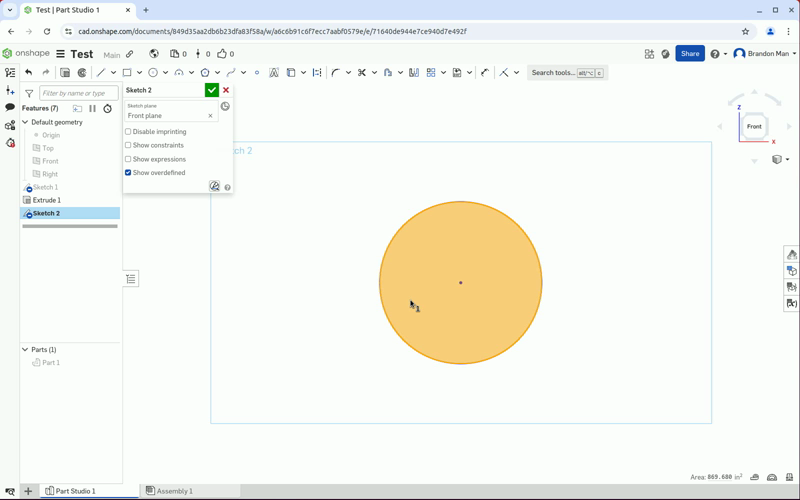
mouse_move(73, 352)
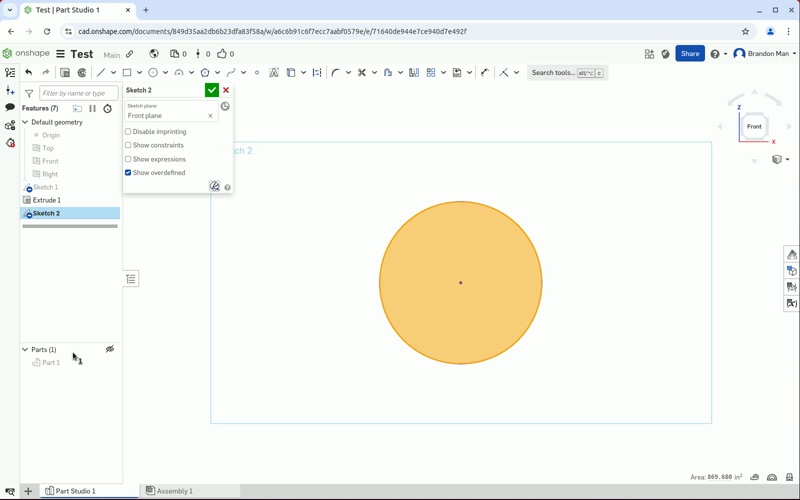
key(shift+y)
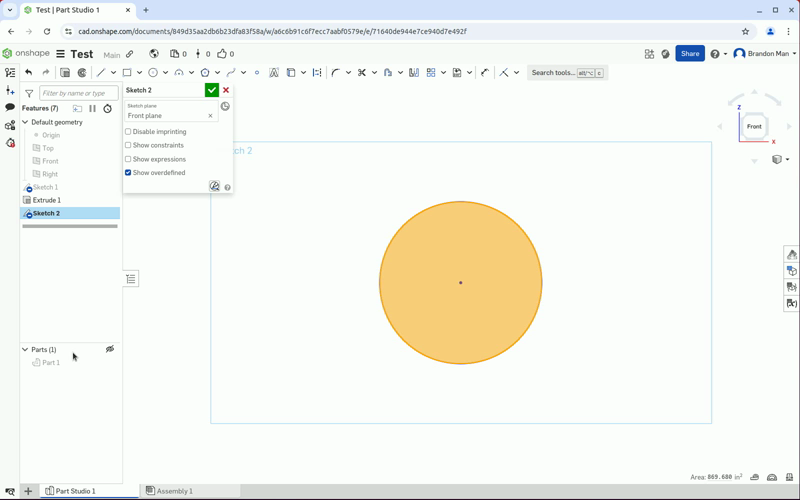
key(shift+e)
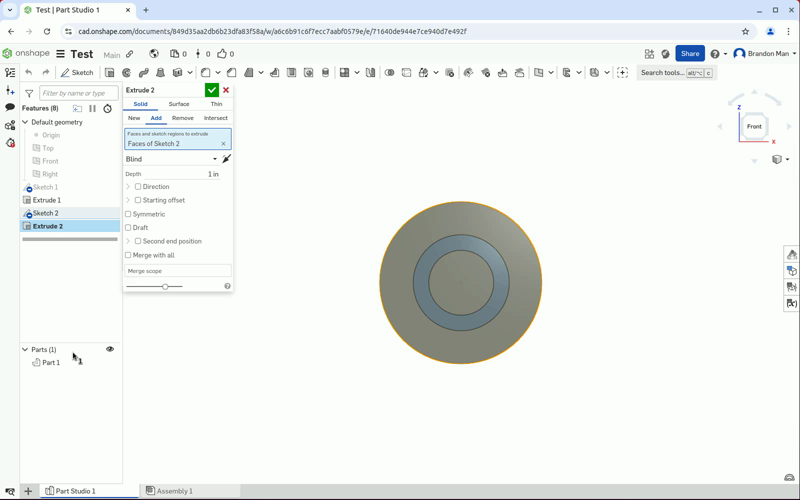
mouse_move(143, 106)
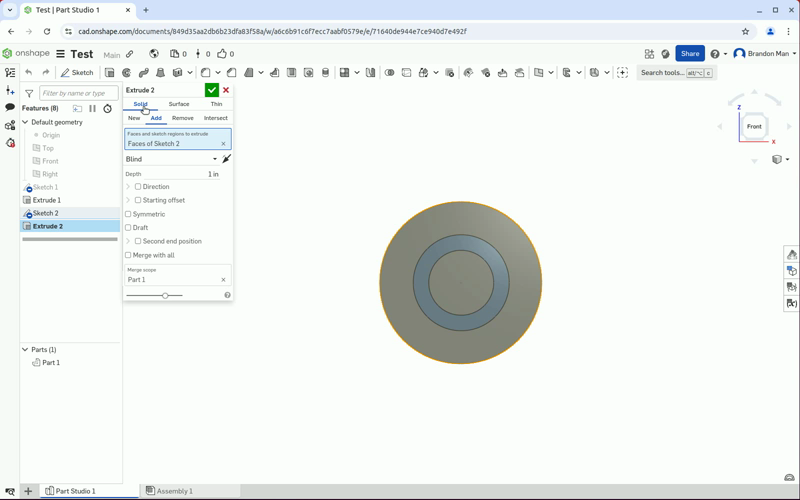
click(143, 106)
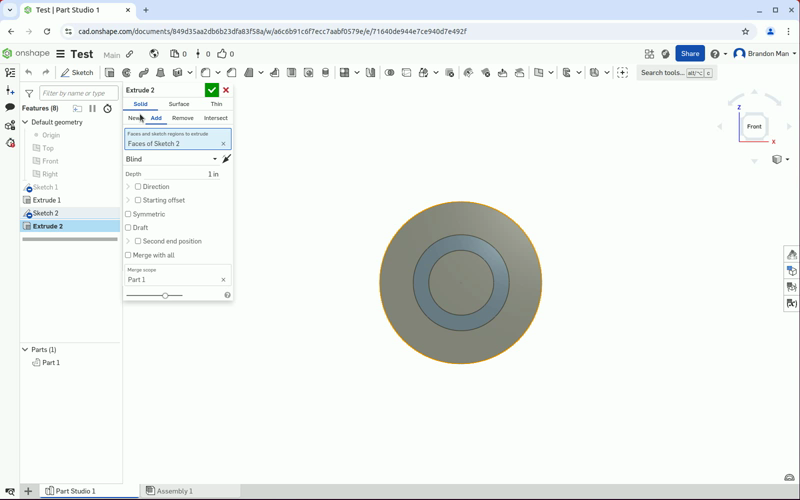
mouse_move(137, 120)
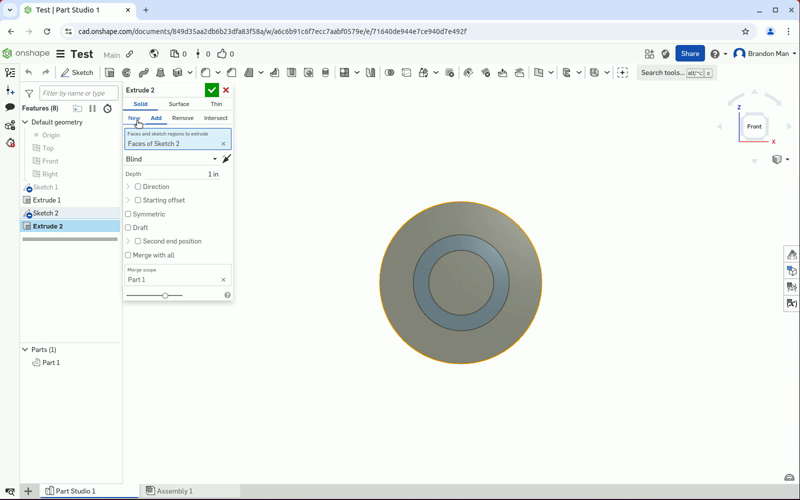
click(137, 120)
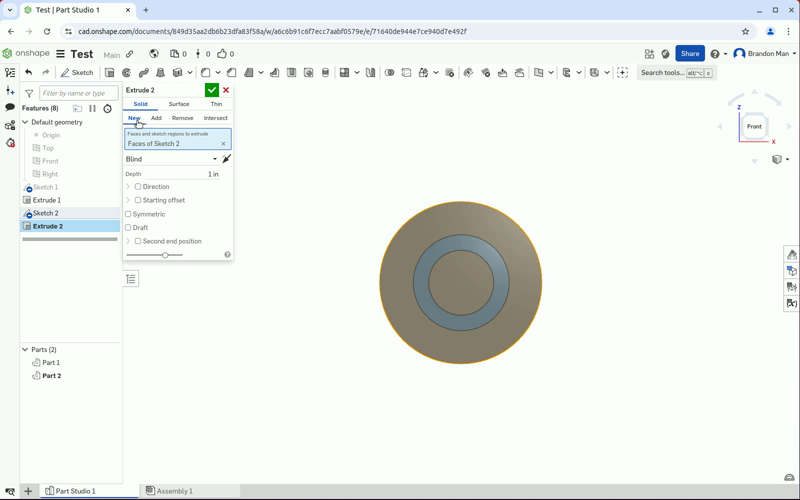
key(tab, 4)
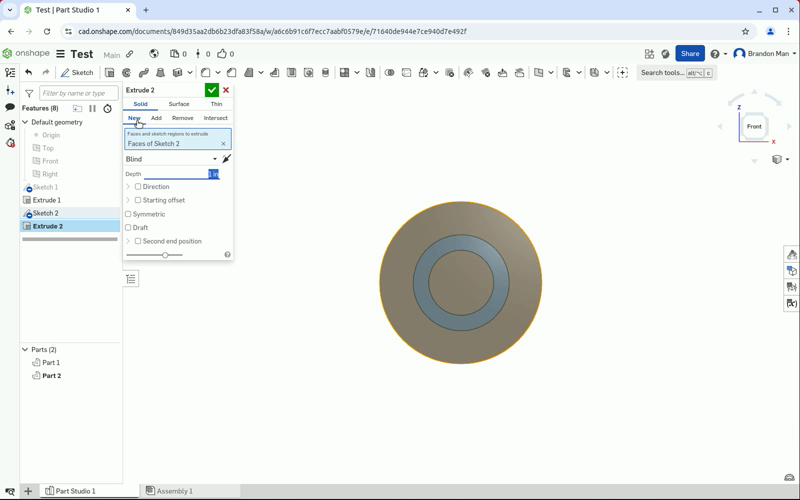
text(13.239)
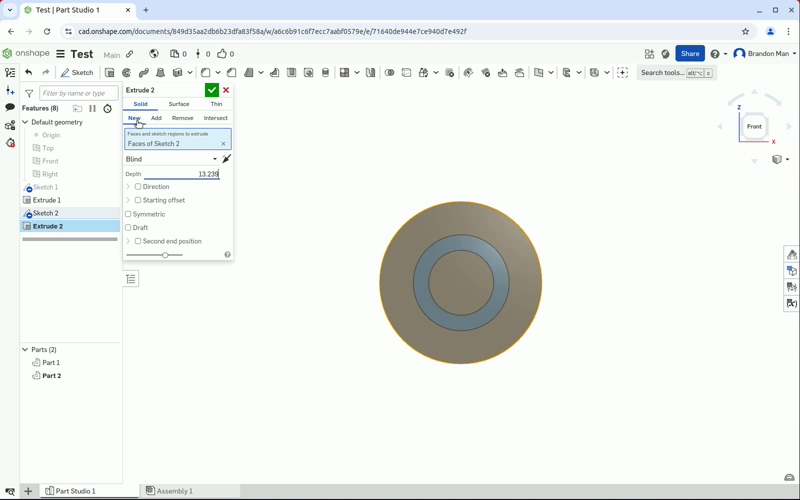
key(enter)
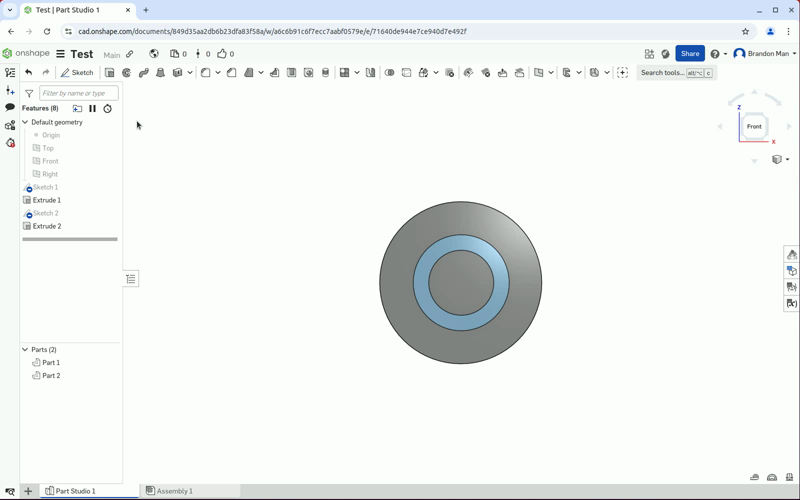
key(shift+h)
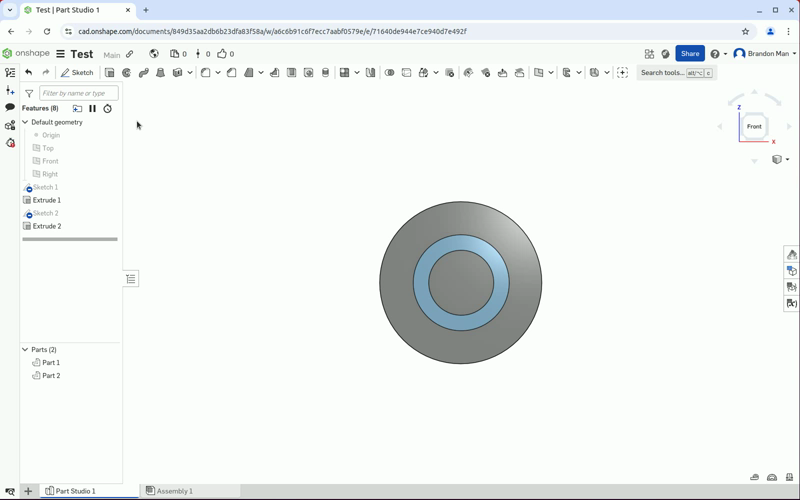
key(shift+h)
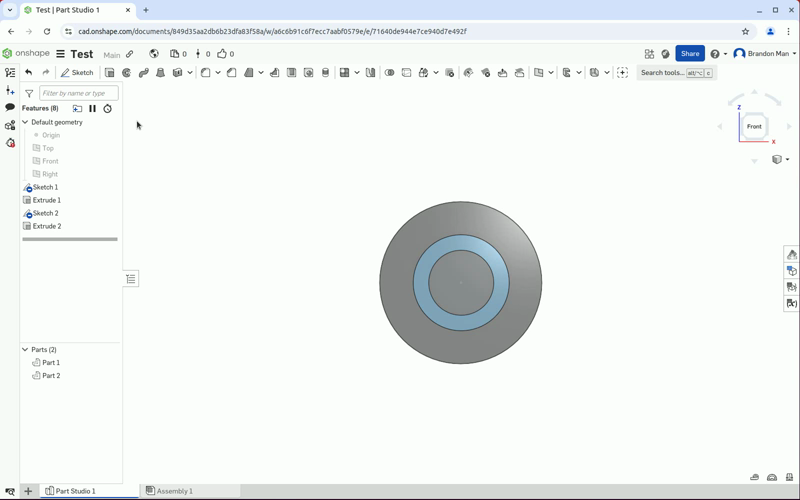
key(shift+7)
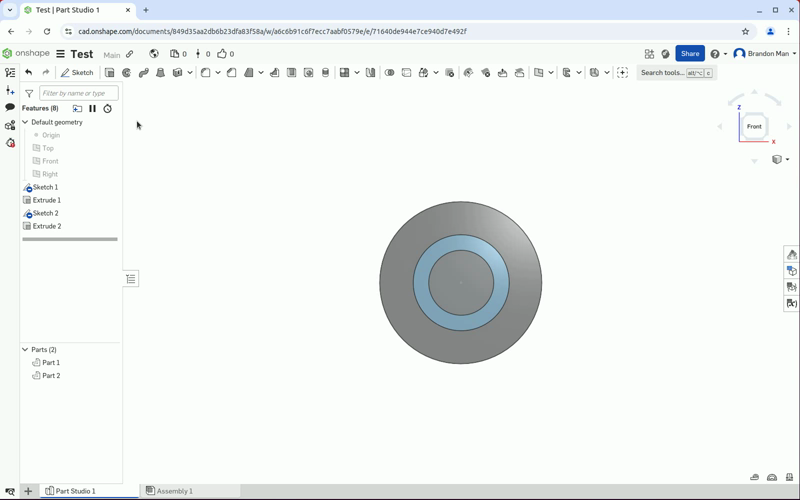
key(left, 2)
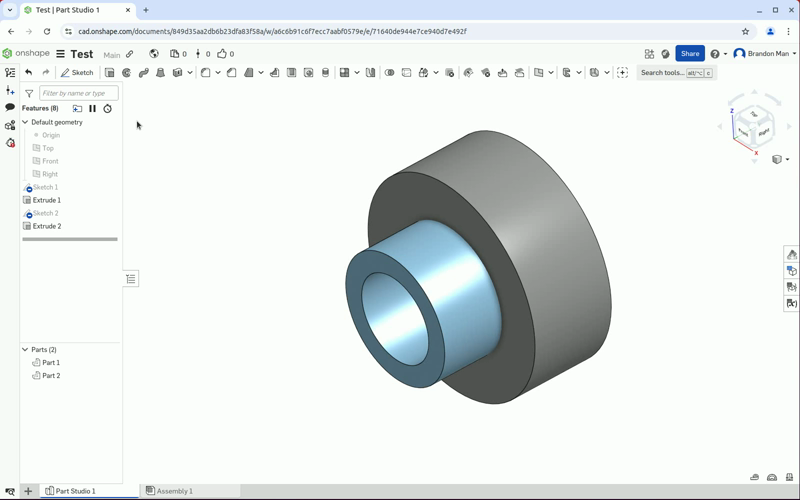
key(down, 2)
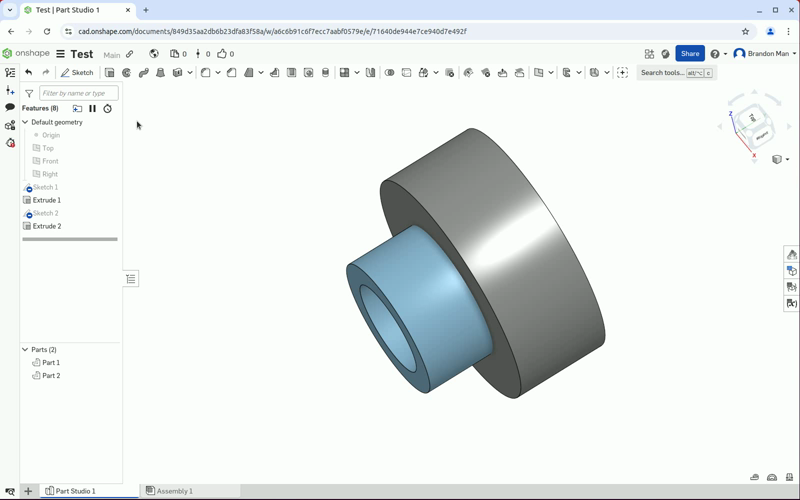
key(up, 2)
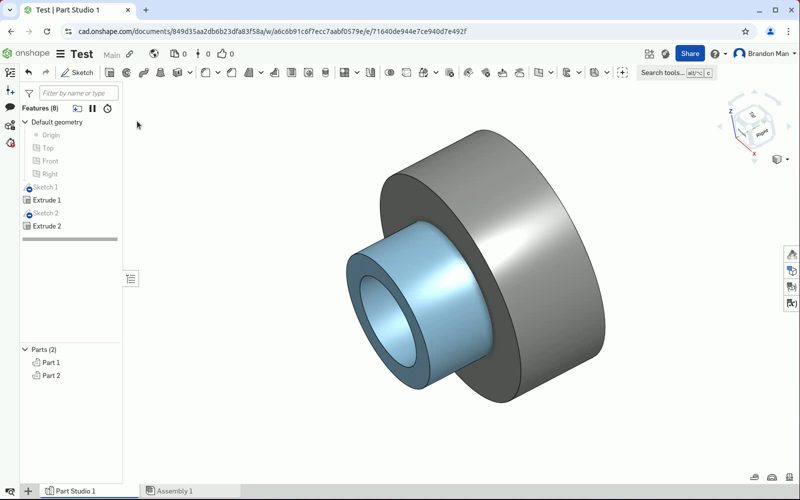
key(right, 2)
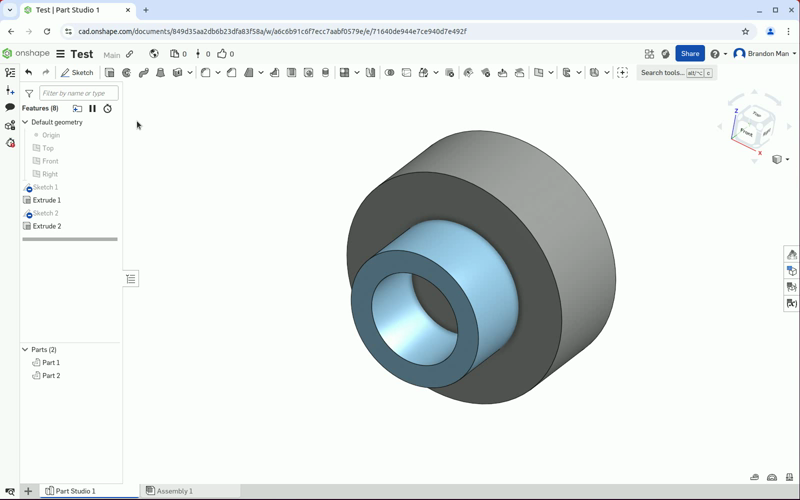
mouse_move(73, 189)
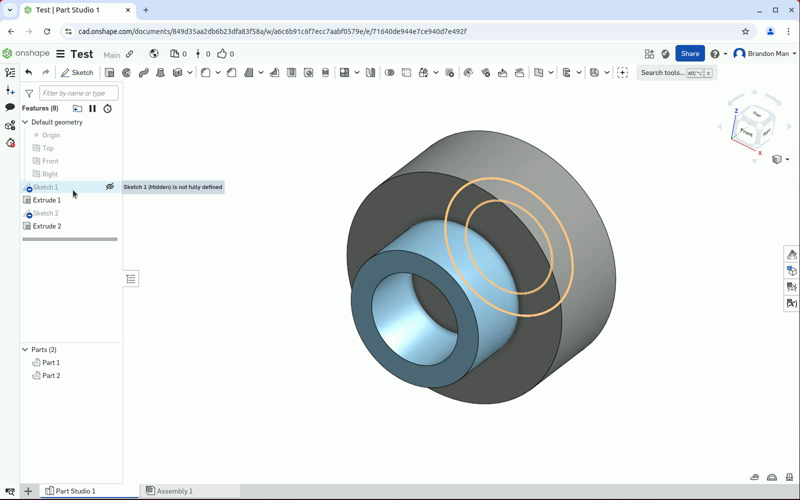
click(73, 189)